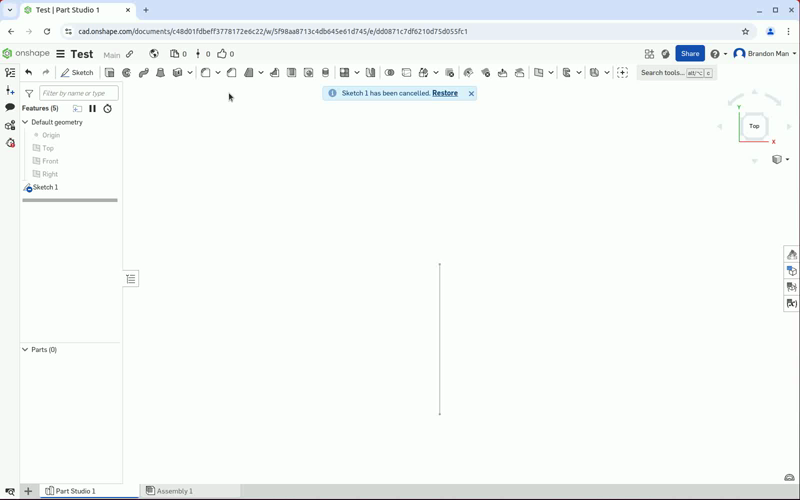
key(shift+h)
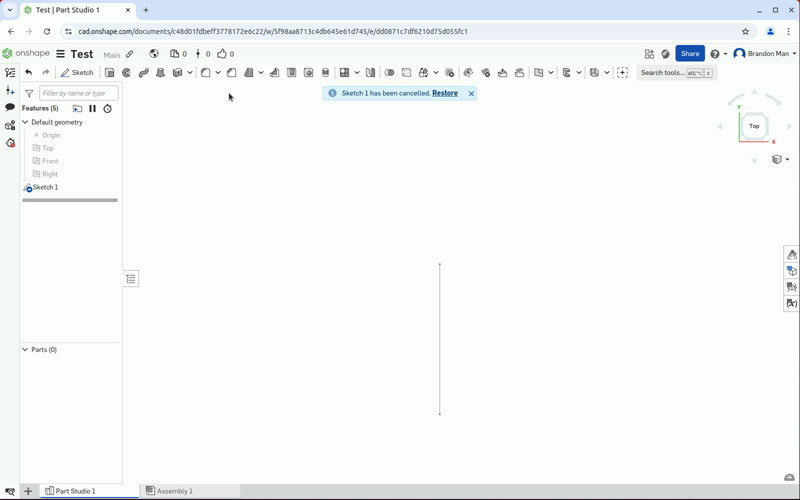
key(shift+s)
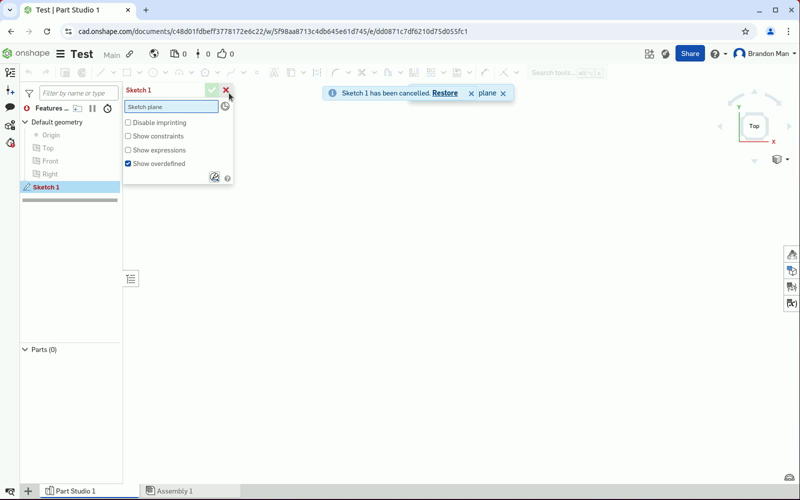
mouse_move(73, 150)
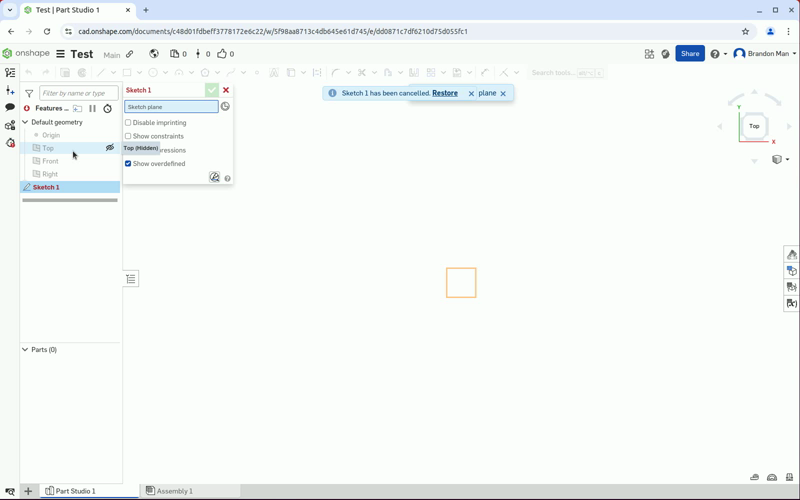
click(73, 150)
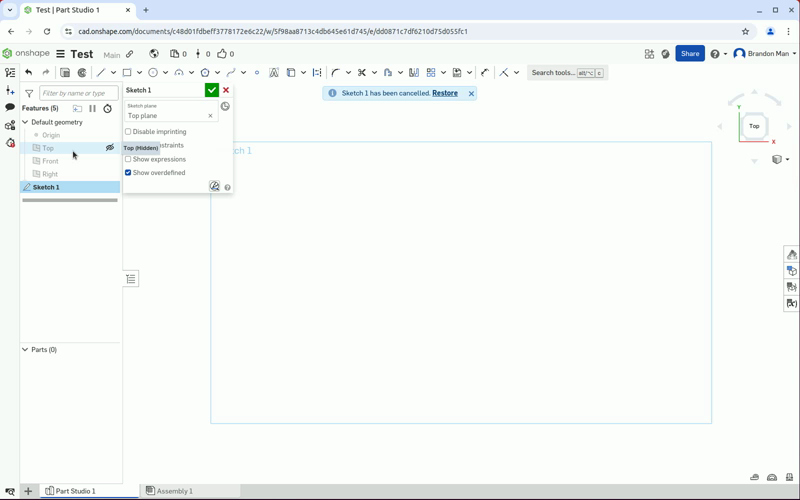
mouse_move(73, 352)
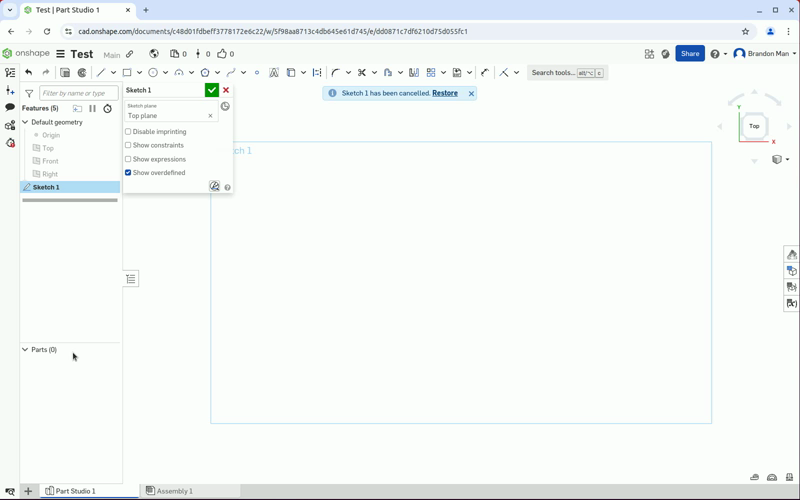
key(y)
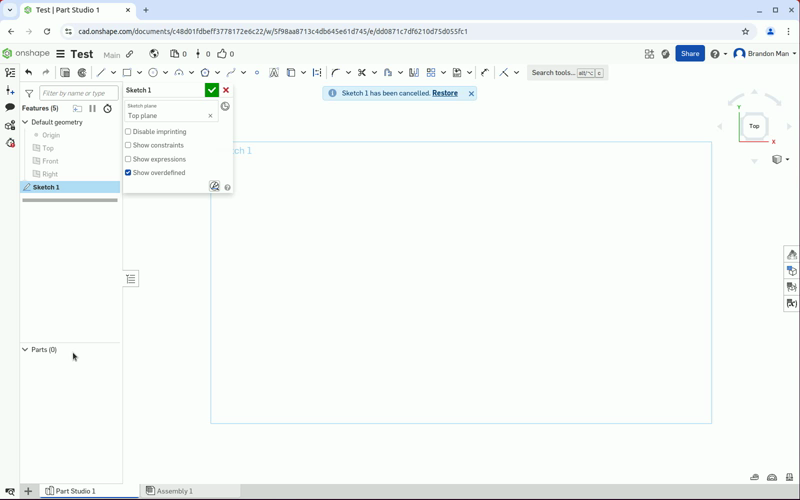
key(l)
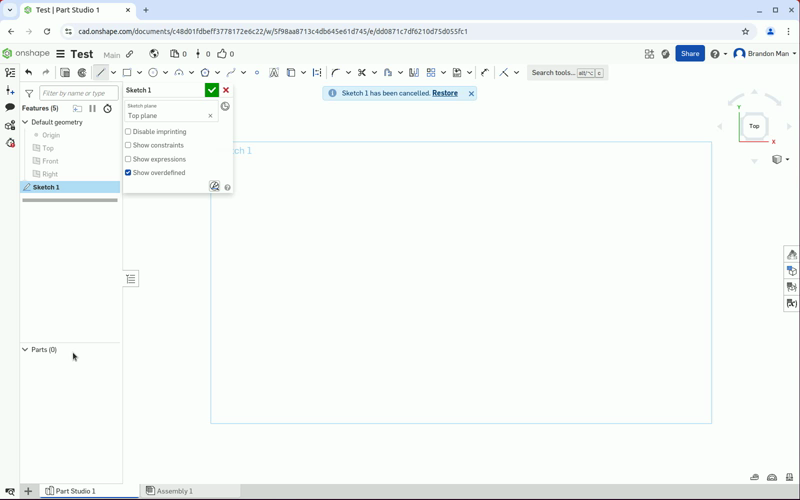
key_down(shift)
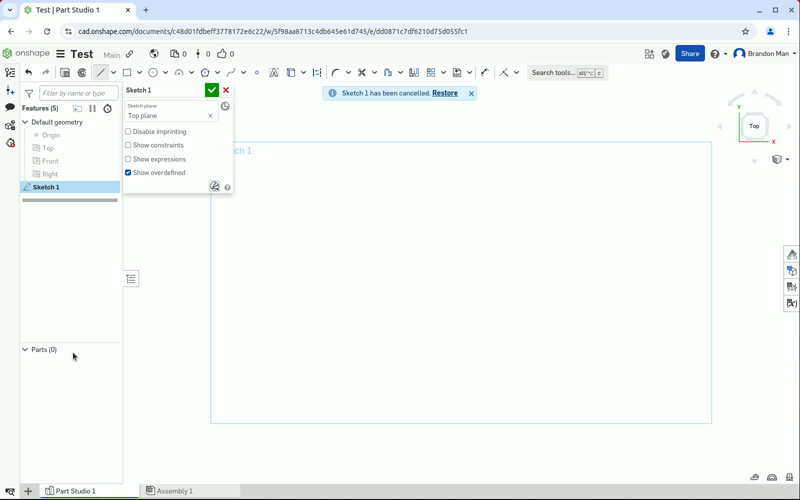
mouse_move(379, 356)
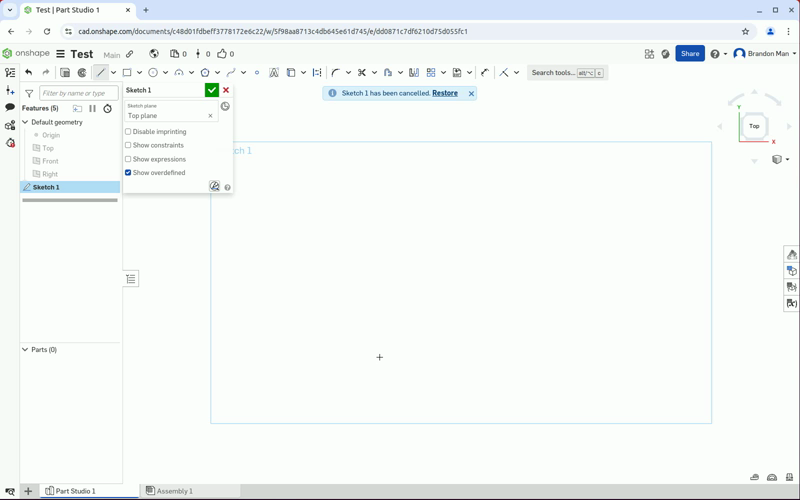
click(379, 356)
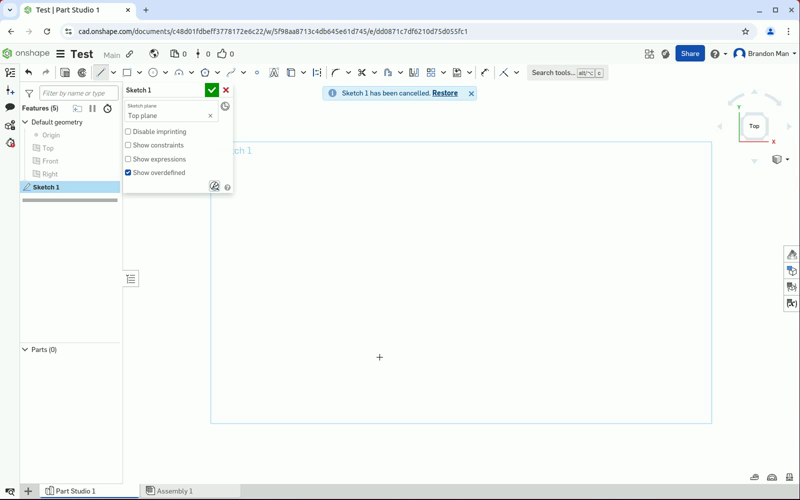
key_up(shift)
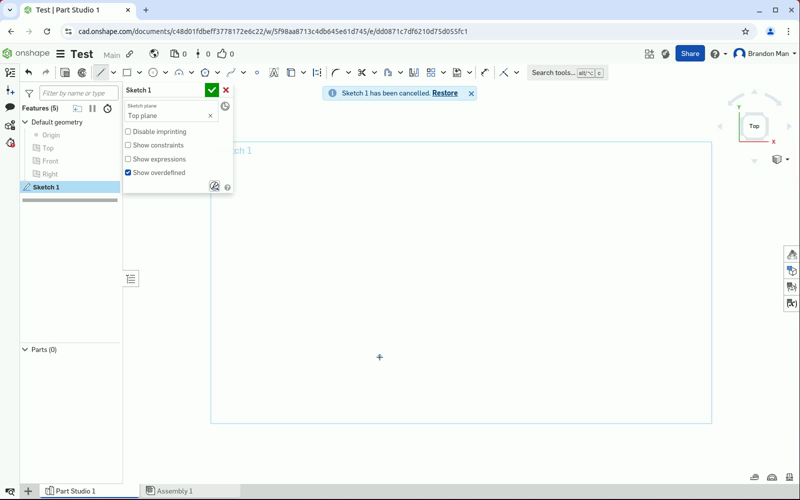
key_down(shift)
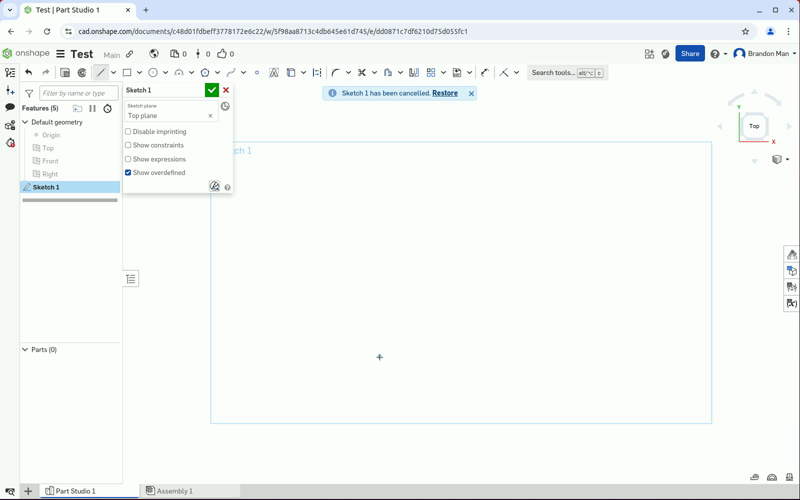
mouse_move(541, 356)
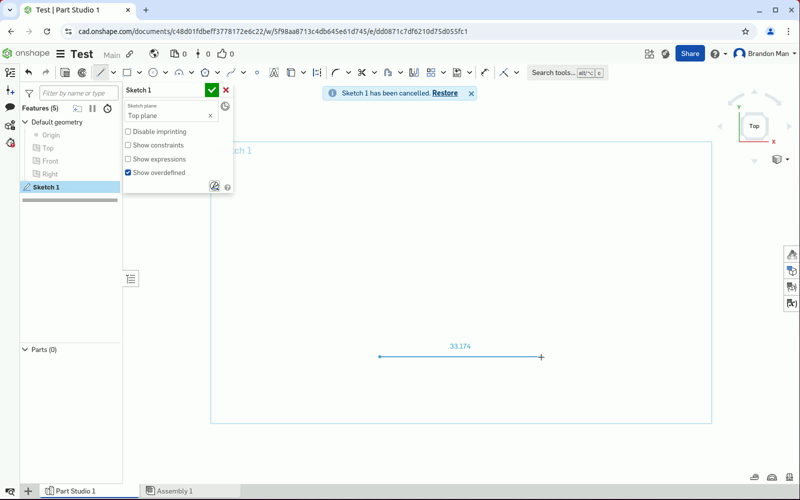
click(541, 356)
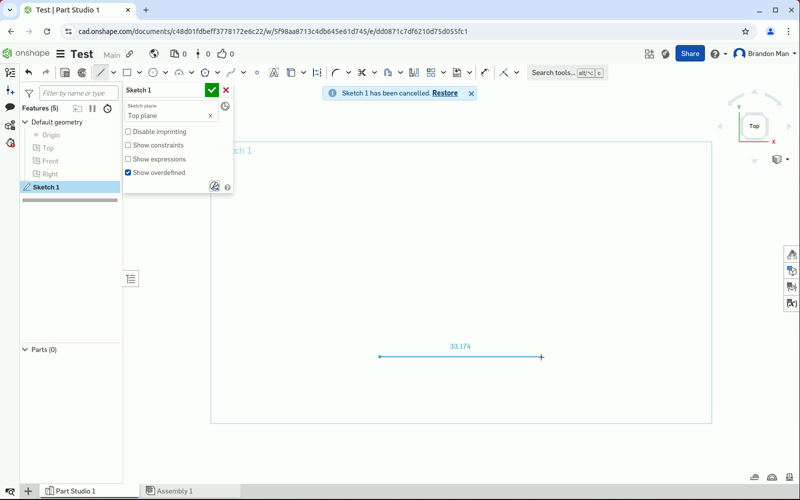
key_up(shift)
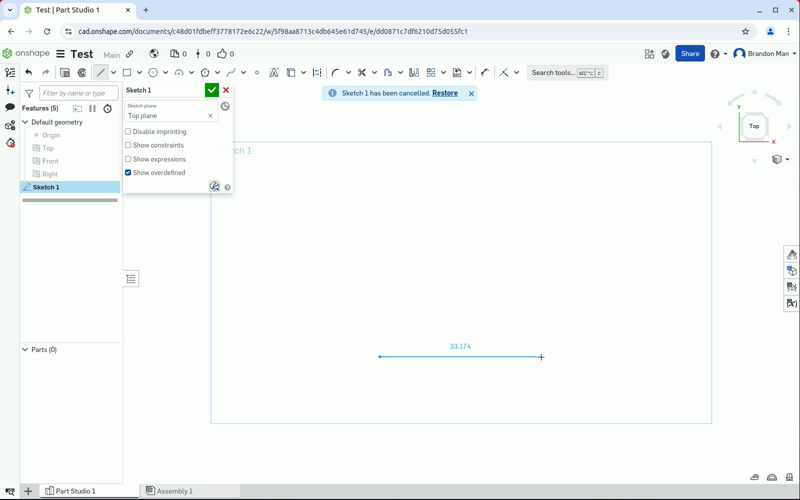
key_down(shift)
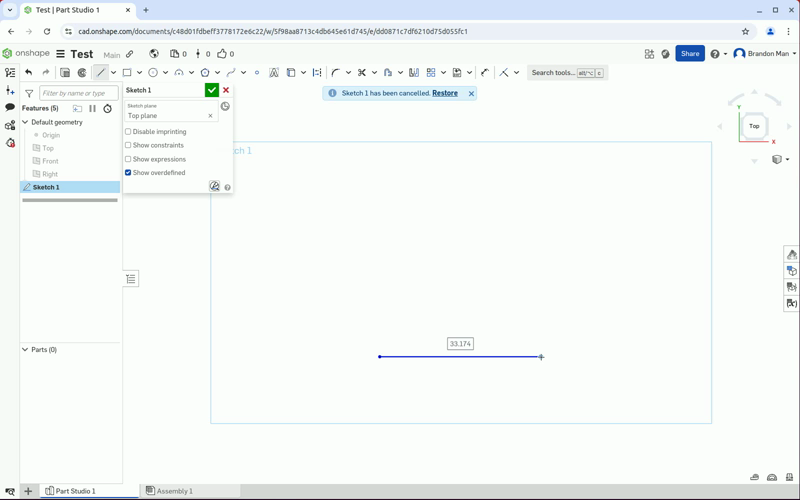
mouse_move(541, 209)
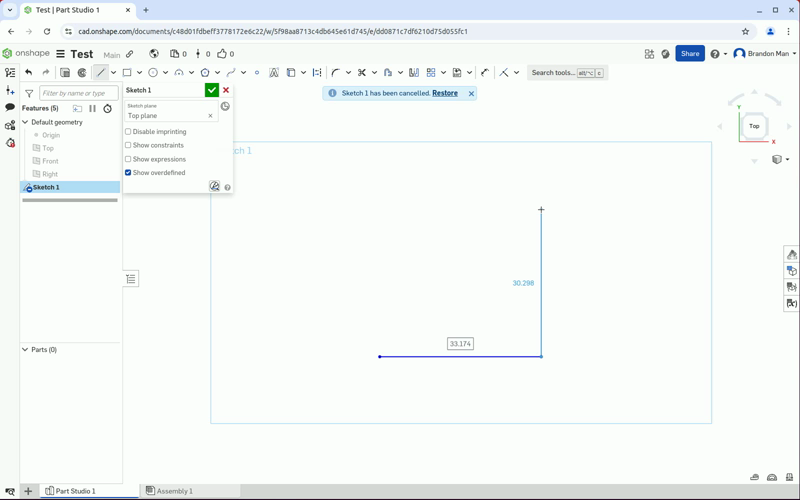
click(541, 209)
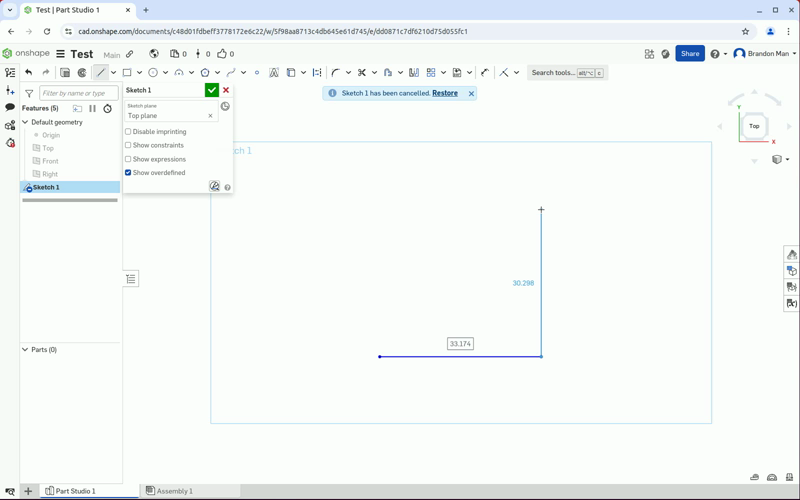
key_up(shift)
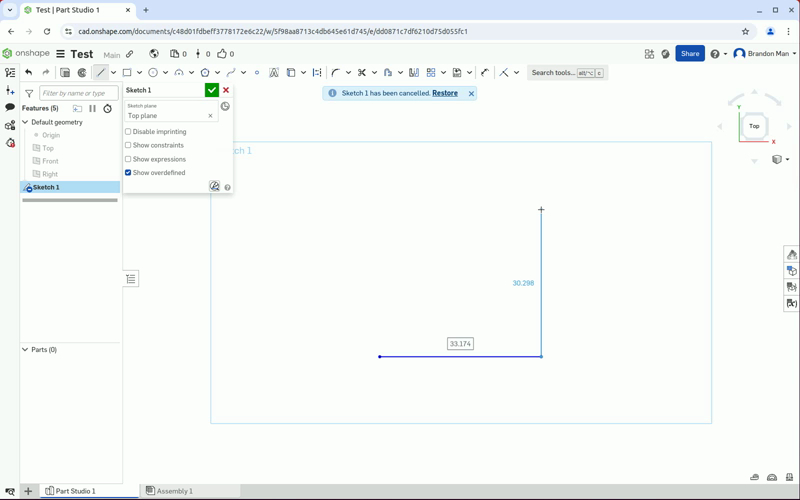
key_down(shift)
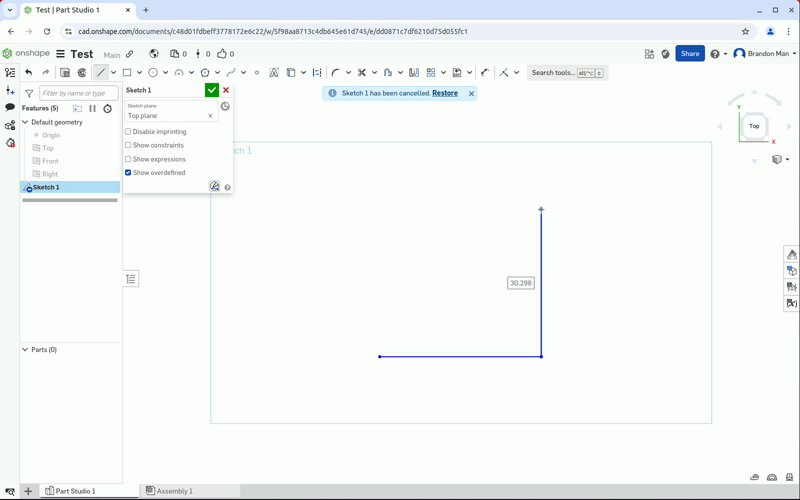
mouse_move(379, 209)
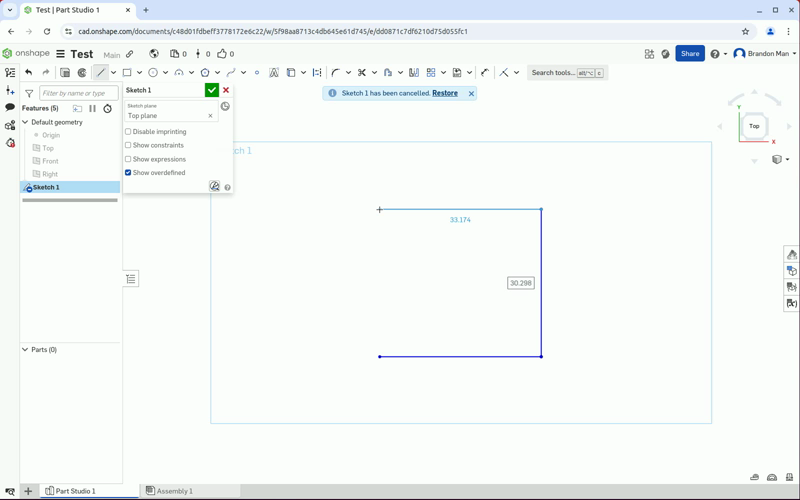
click(379, 209)
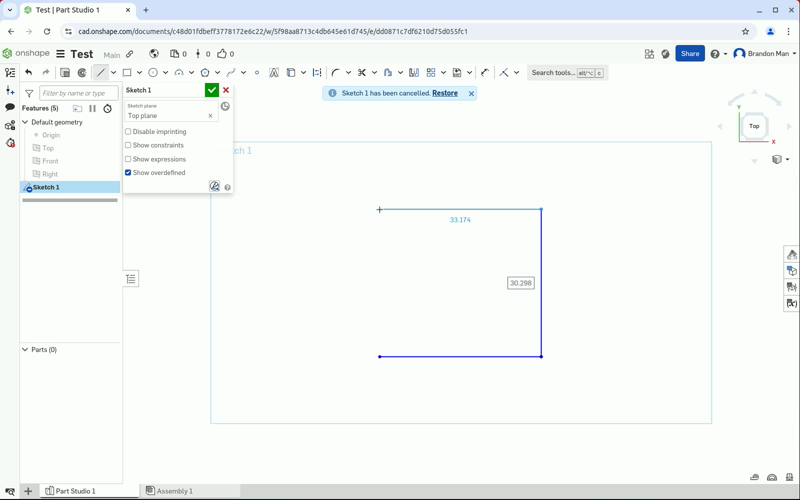
key_up(shift)
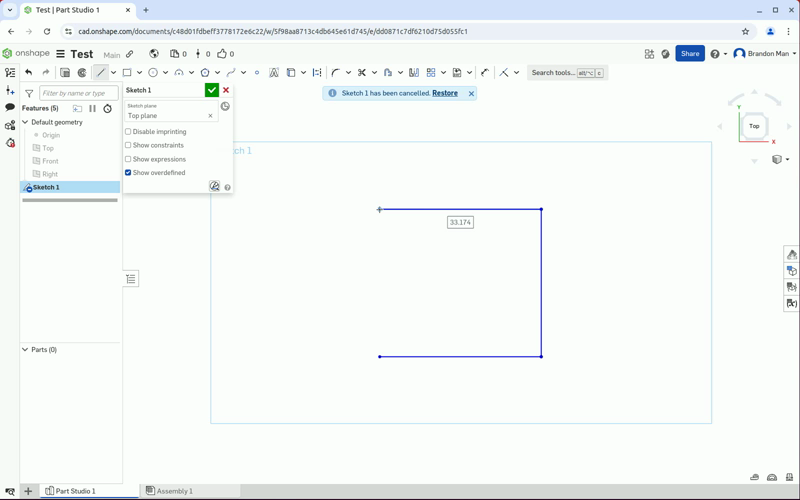
key_down(shift)
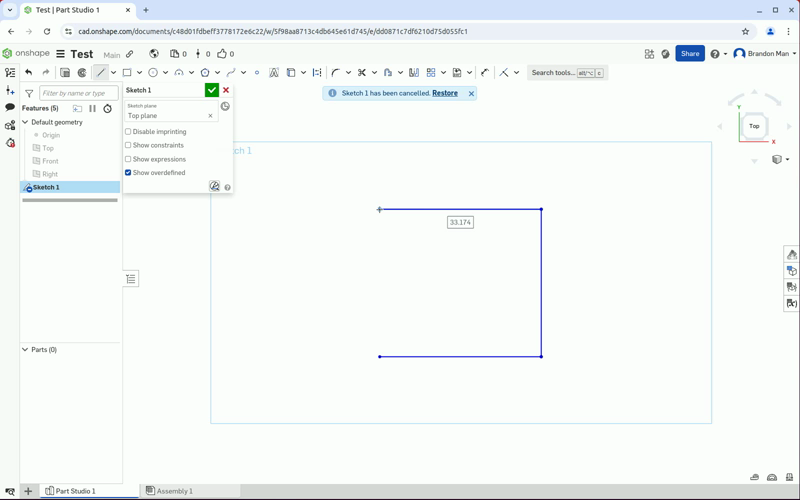
mouse_move(379, 356)
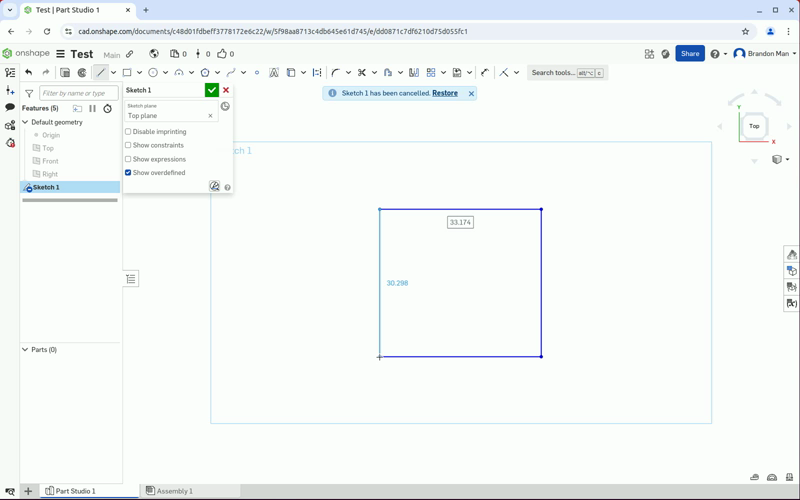
key_up(shift)
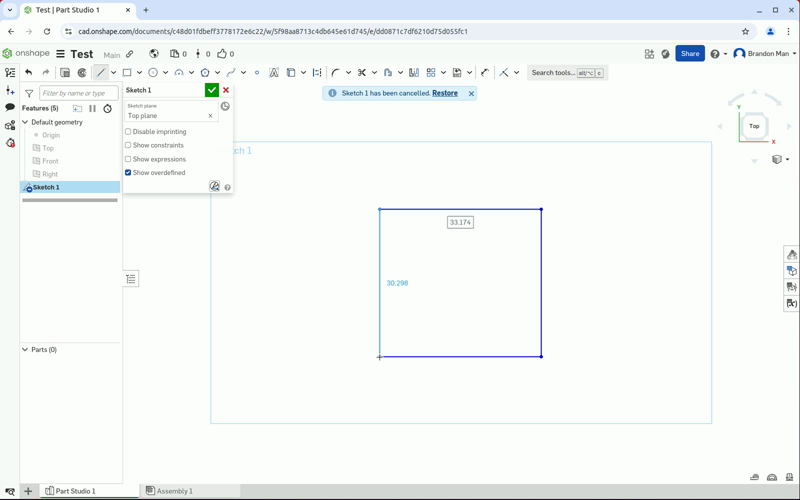
click(379, 356)
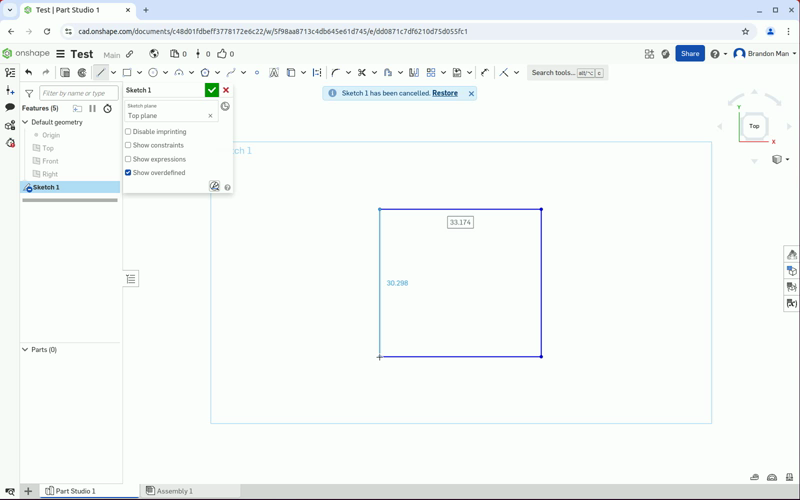
key(esc)
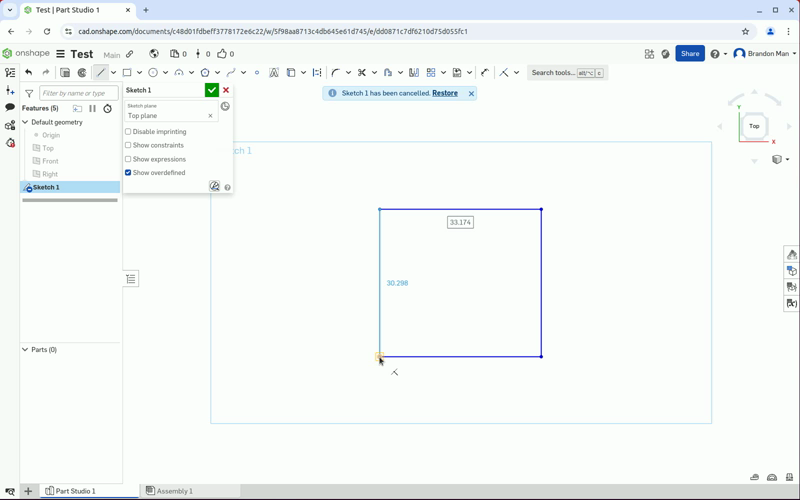
mouse_move(444, 337)
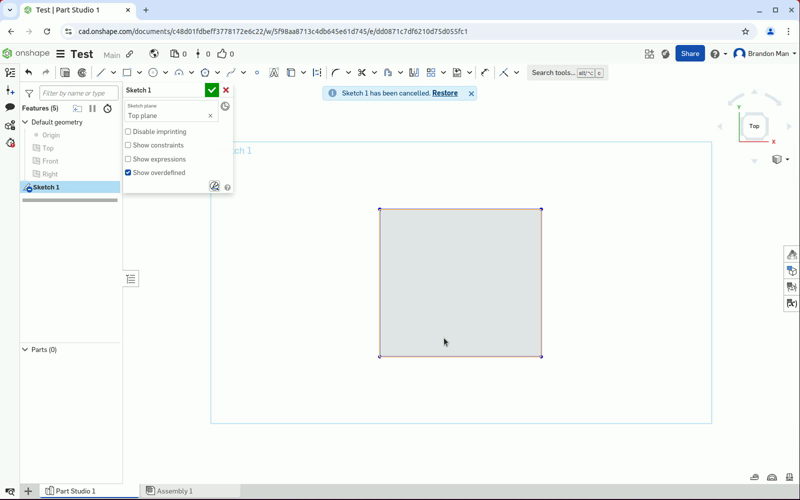
click(444, 337)
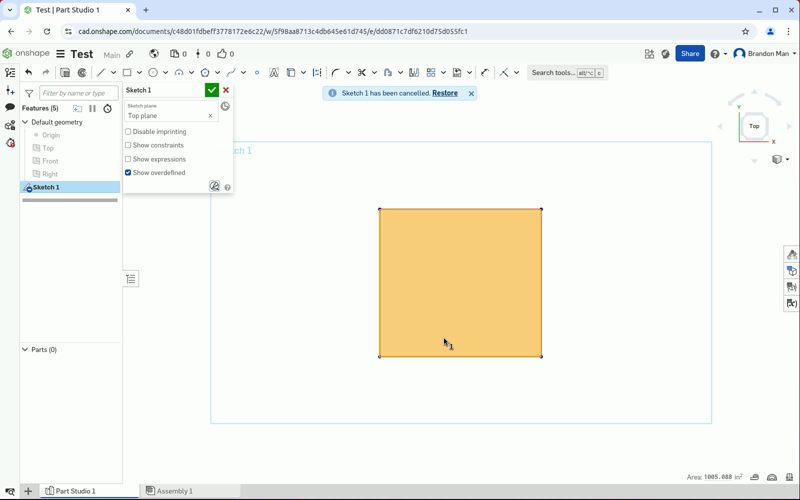
mouse_move(73, 352)
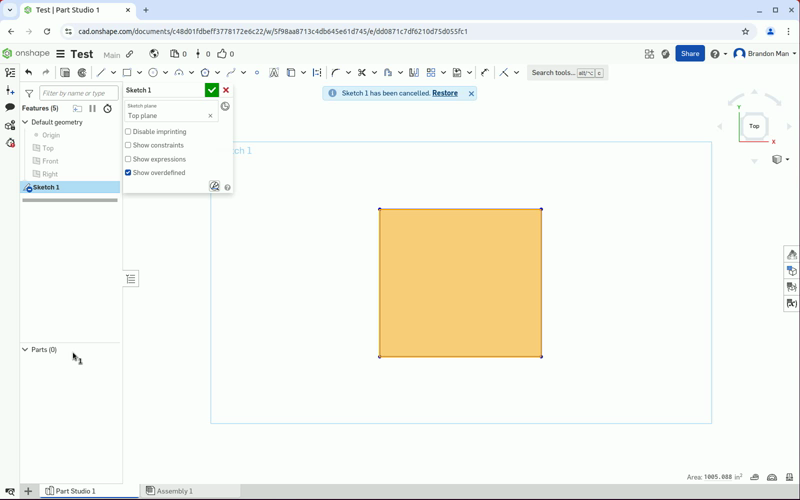
key(shift+y)
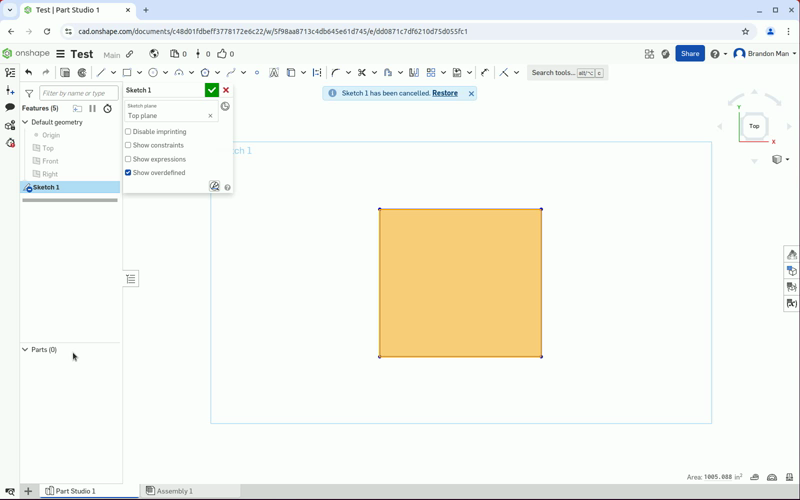
key(shift+e)
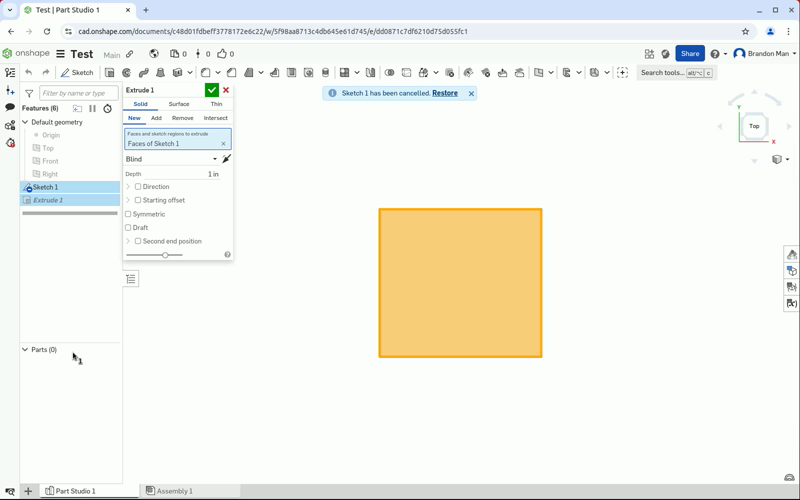
mouse_move(143, 106)
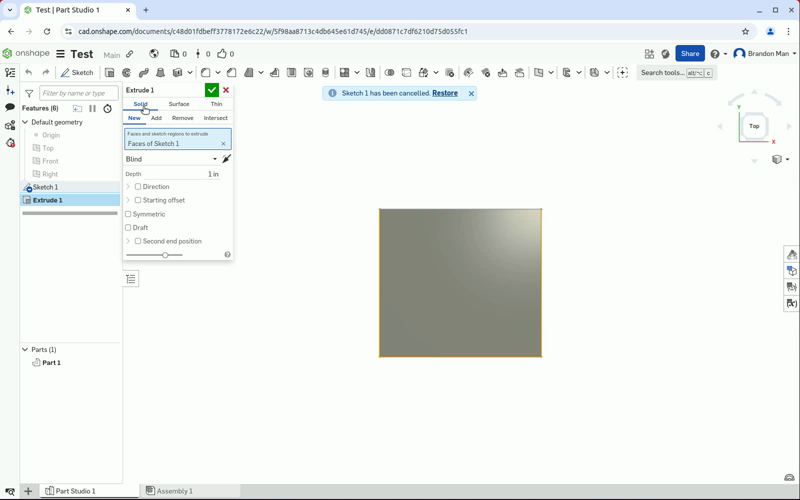
click(143, 106)
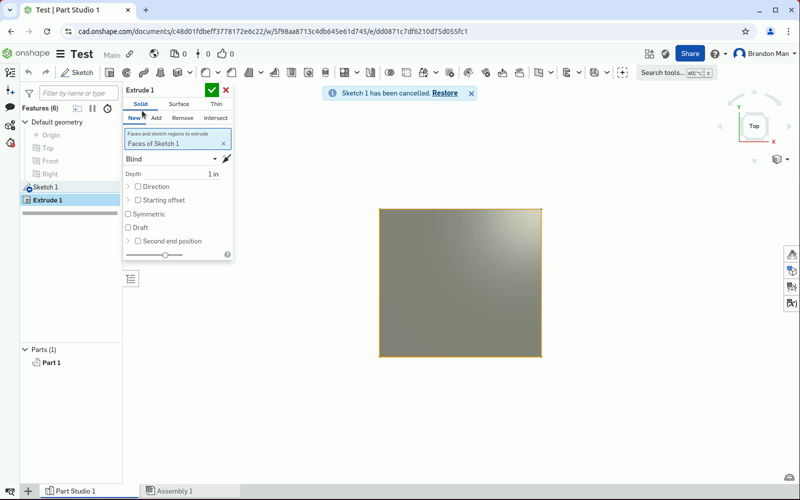
mouse_move(137, 120)
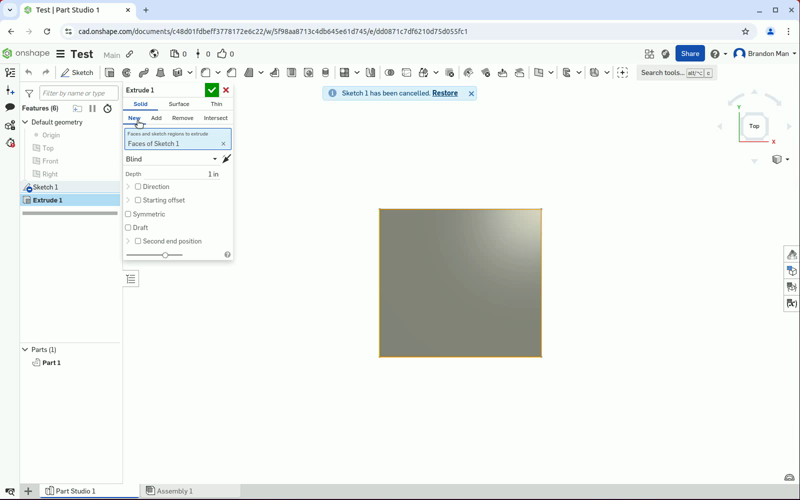
click(137, 120)
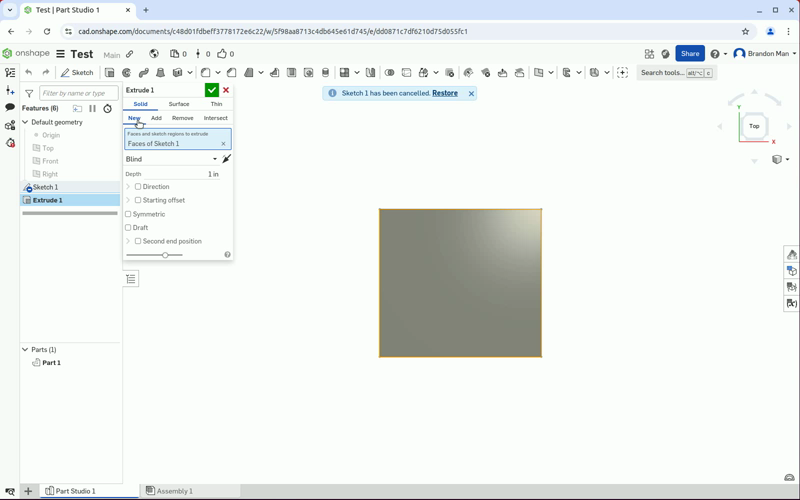
key(tab, 4)
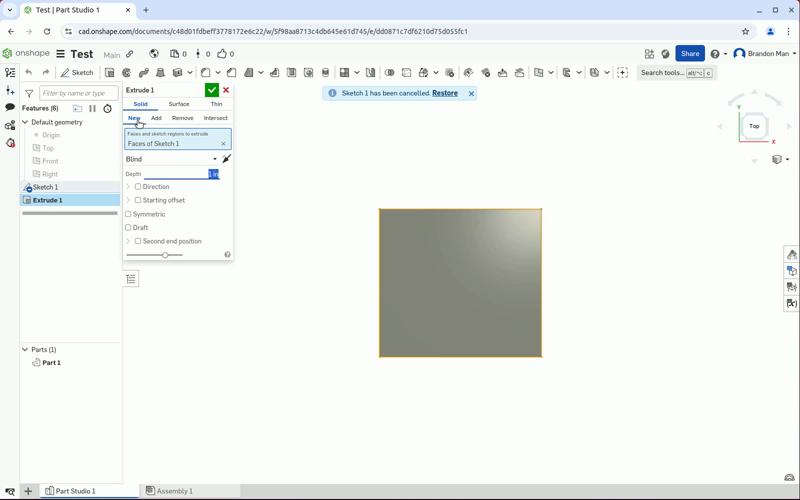
text(2.407)
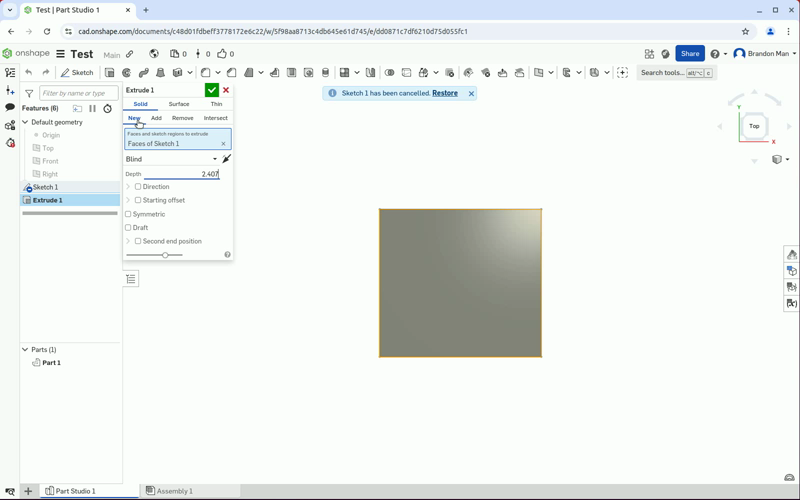
key(enter)
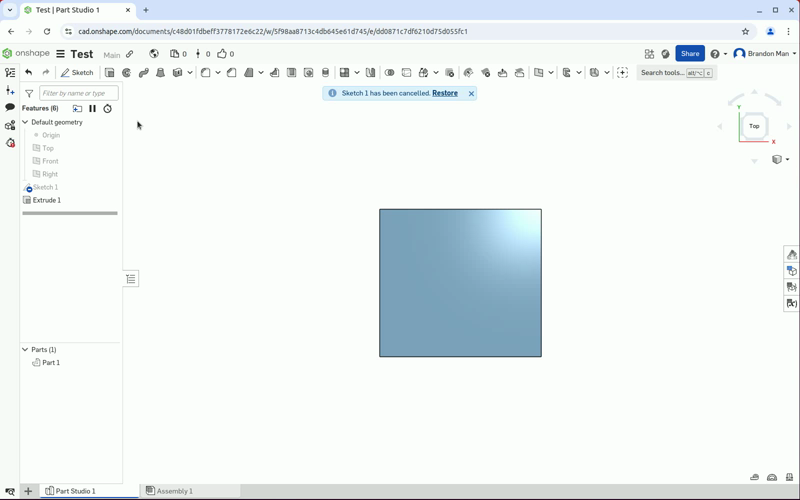
key(shift+h)
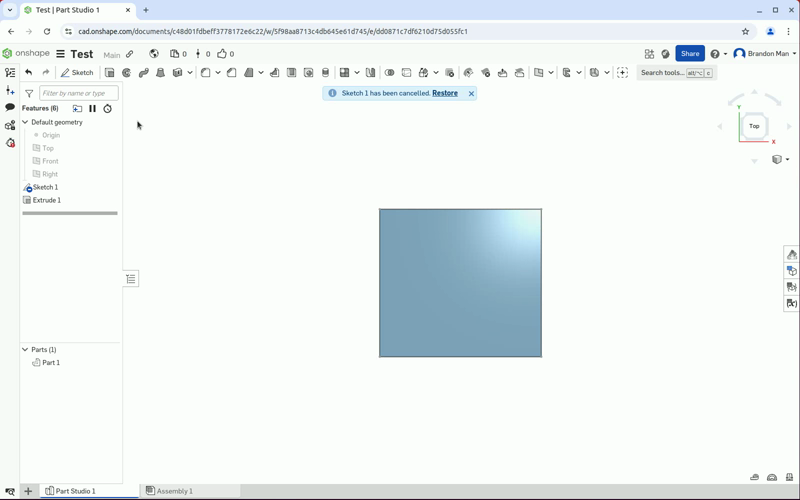
key(shift+h)
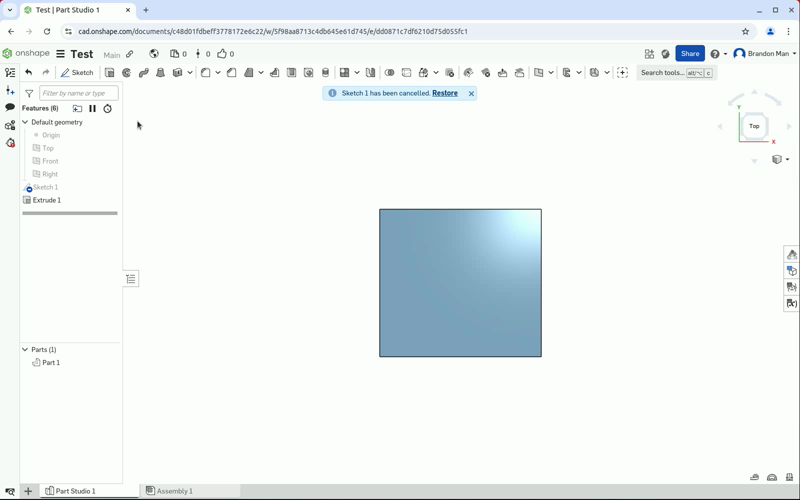
mouse_move(73, 189)
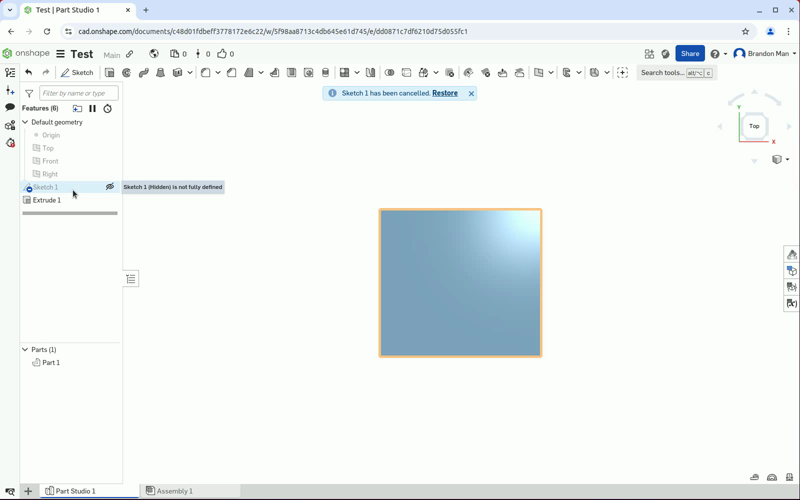
click(73, 189)
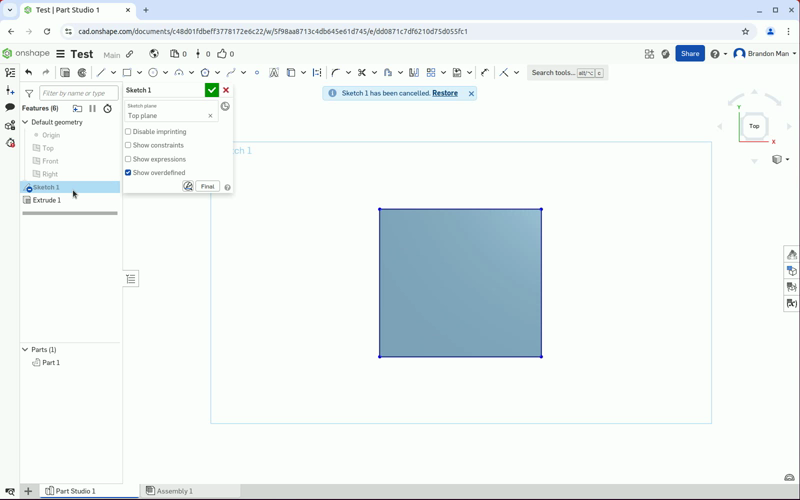
mouse_move(229, 92)
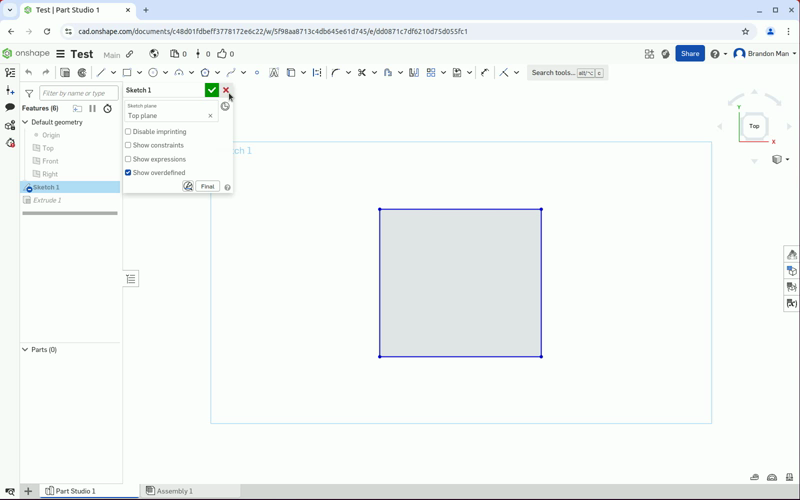
click(229, 92)
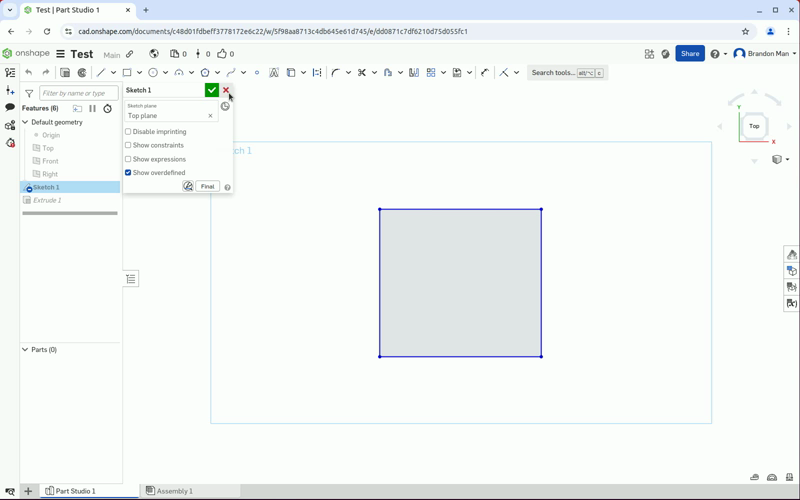
key(shift+s)
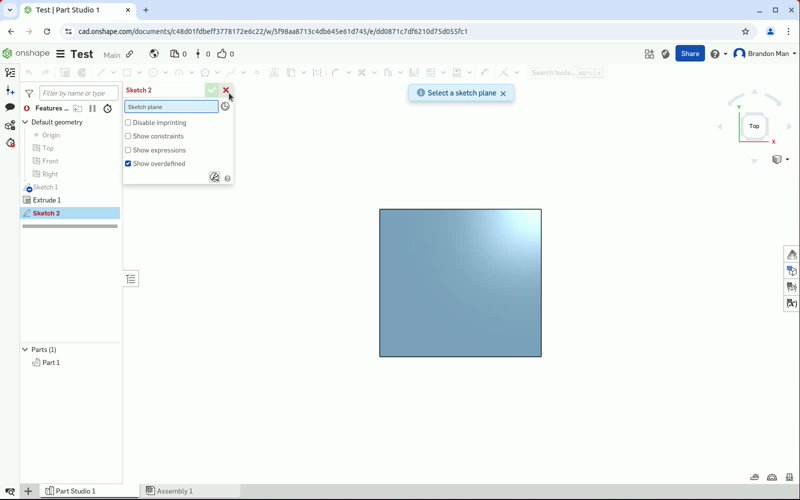
mouse_move(73, 150)
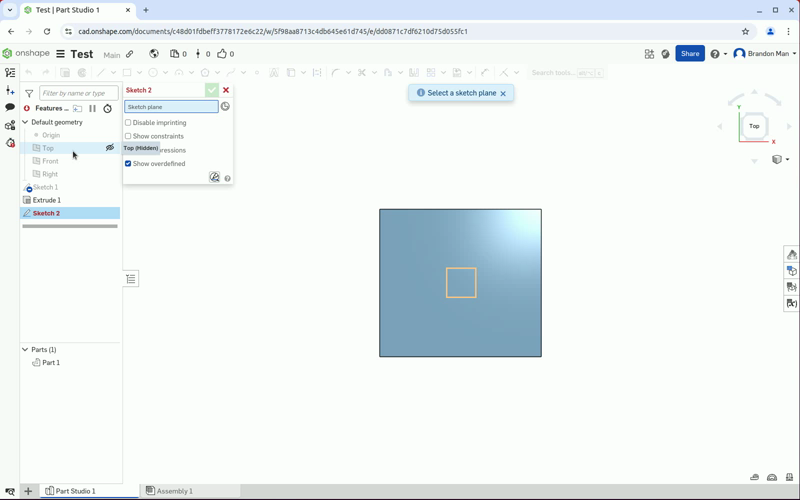
click(73, 150)
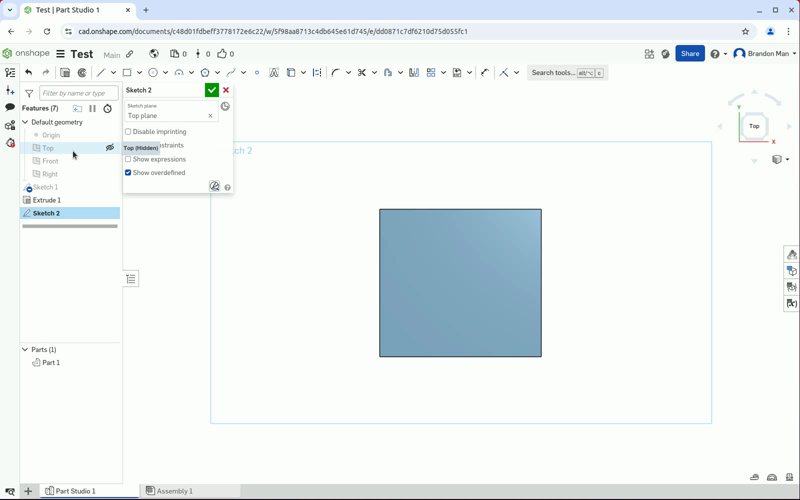
mouse_move(73, 352)
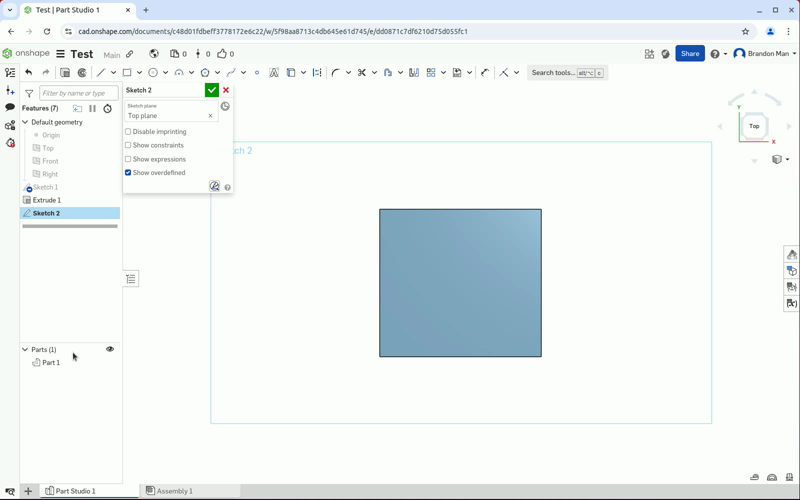
key(y)
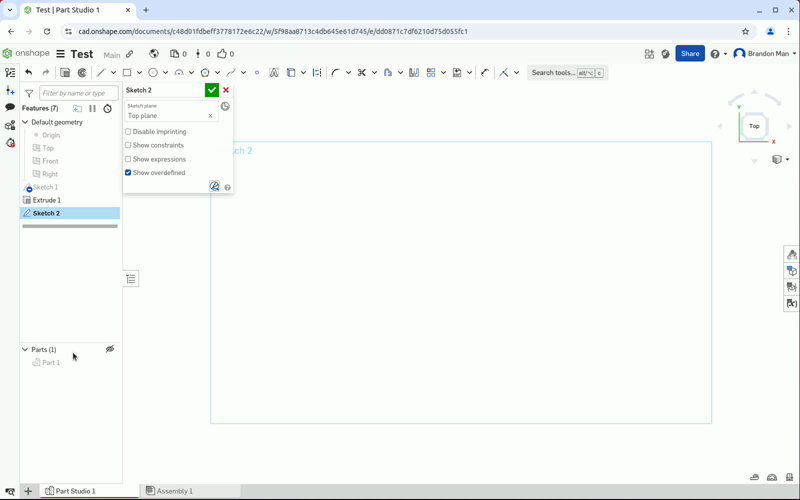
key(c)
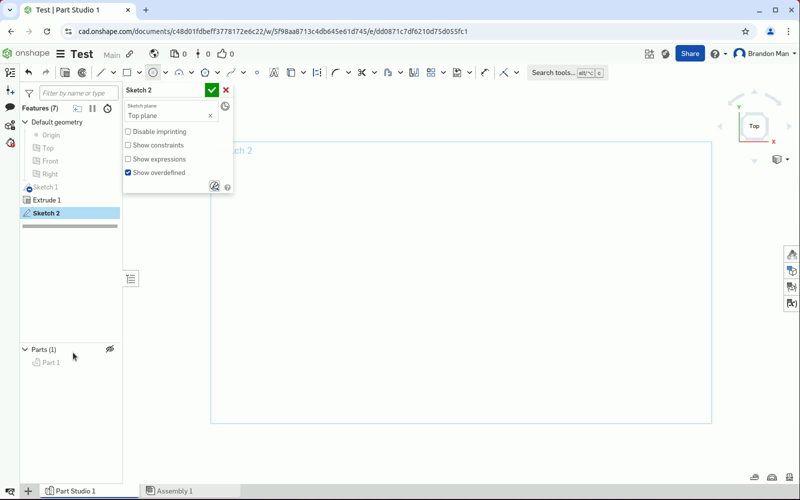
key_down(shift)
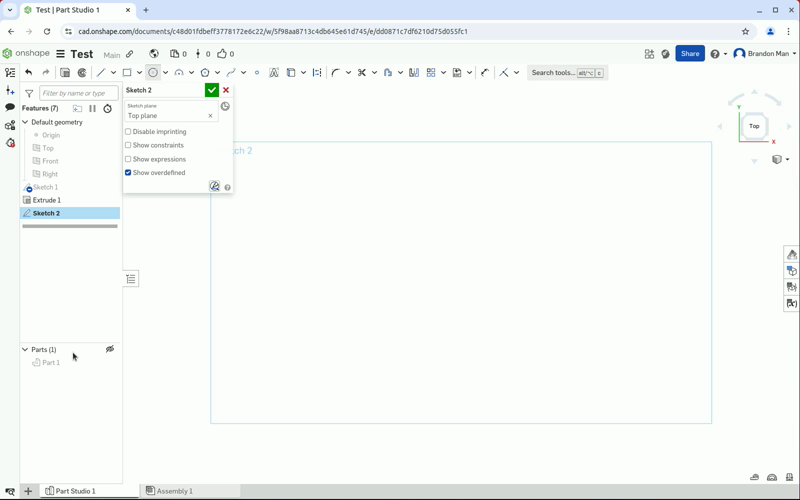
mouse_move(461, 282)
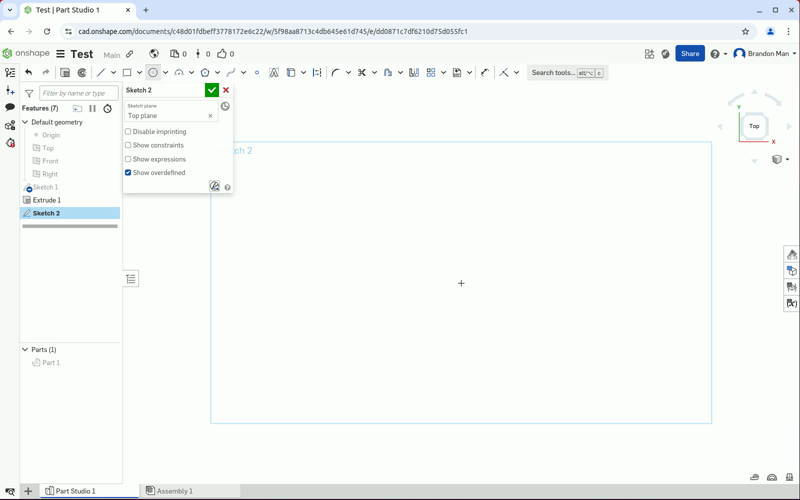
click(461, 282)
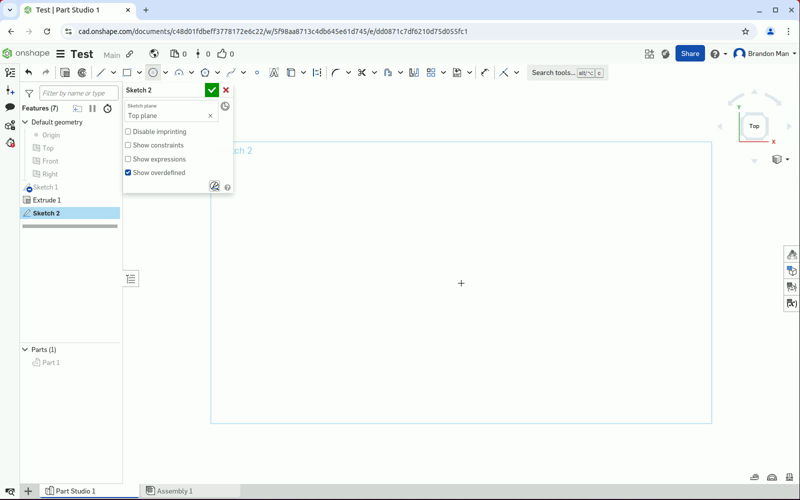
key_up(shift)
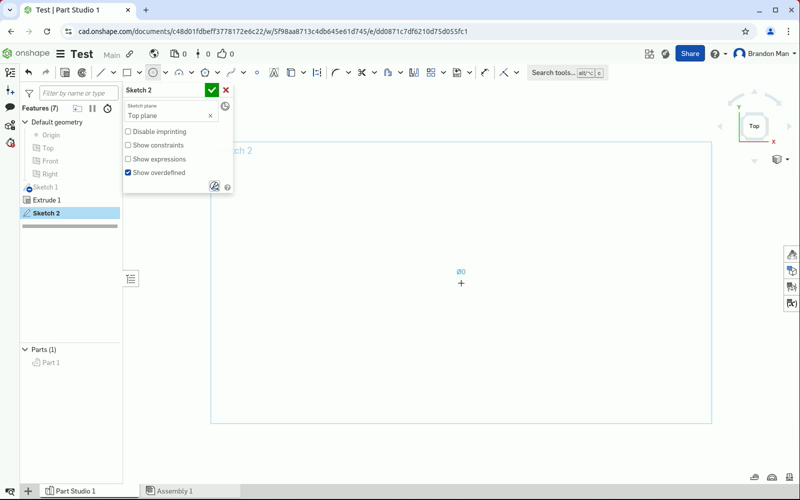
mouse_move(518, 282)
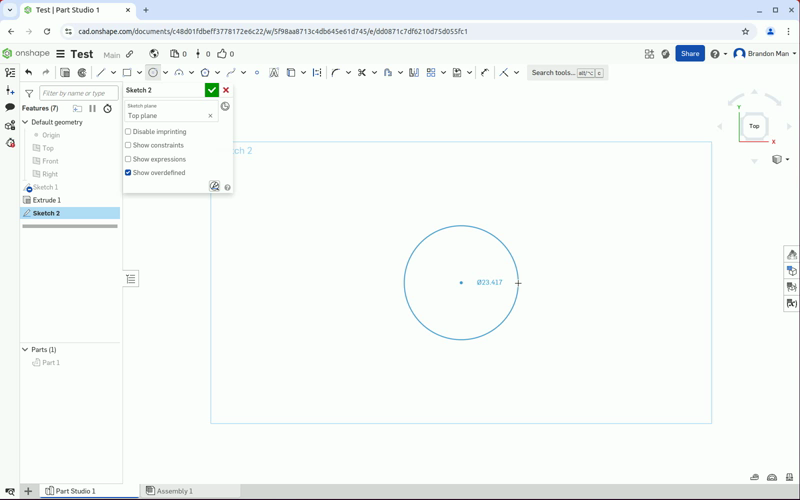
click(518, 282)
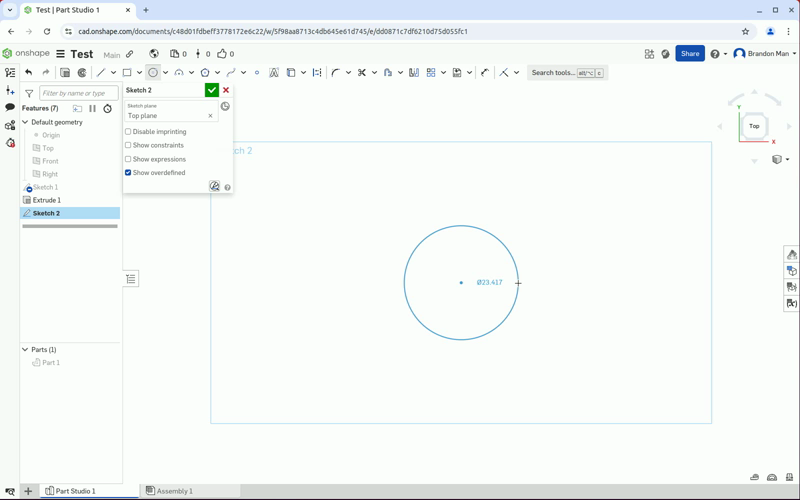
key(esc)
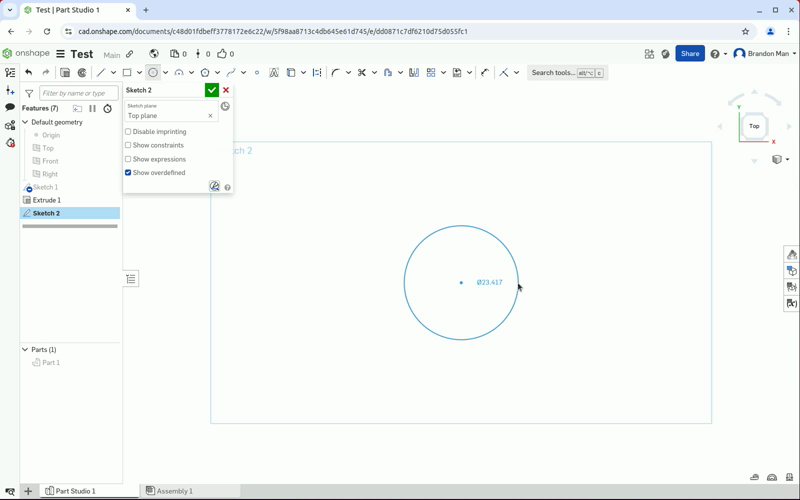
mouse_move(435, 312)
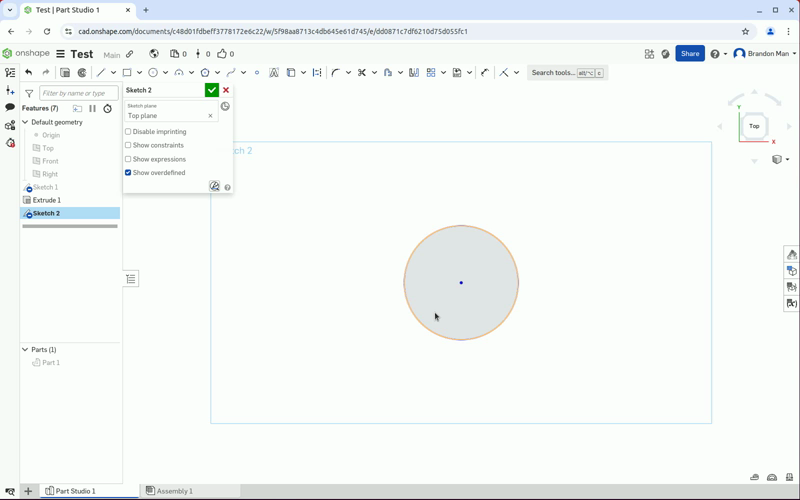
click(435, 312)
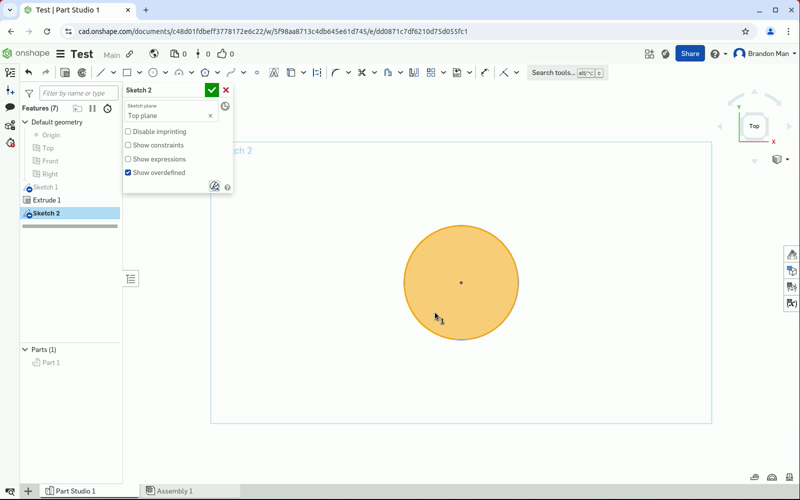
mouse_move(73, 352)
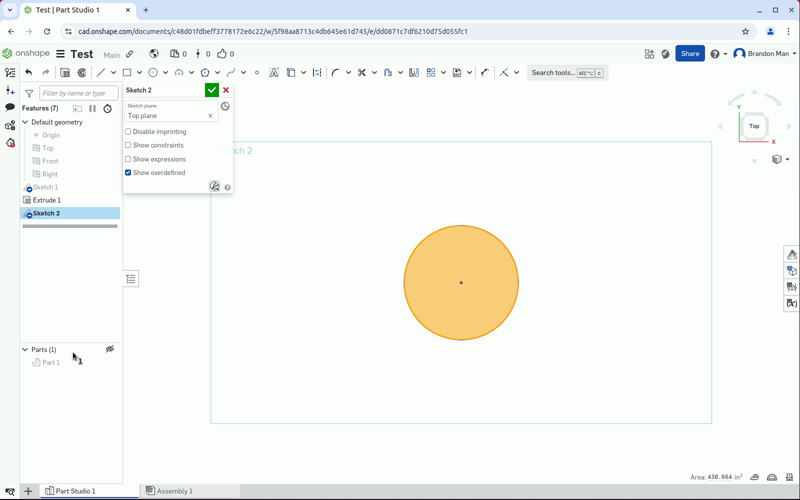
key(shift+y)
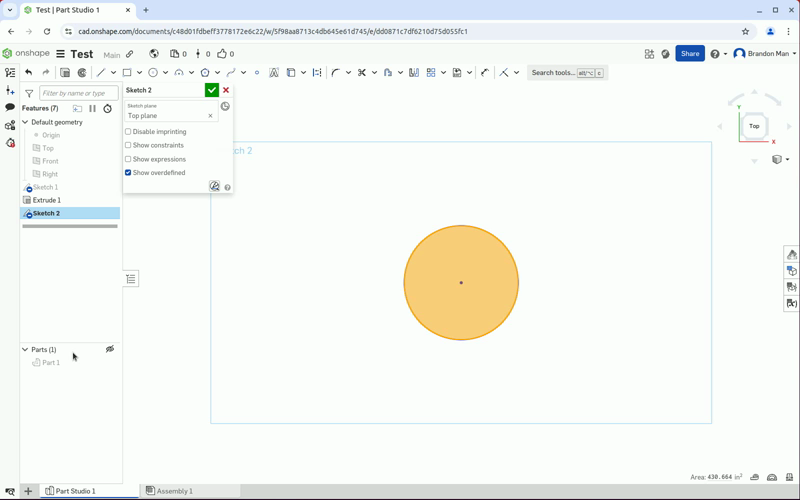
key(shift+e)
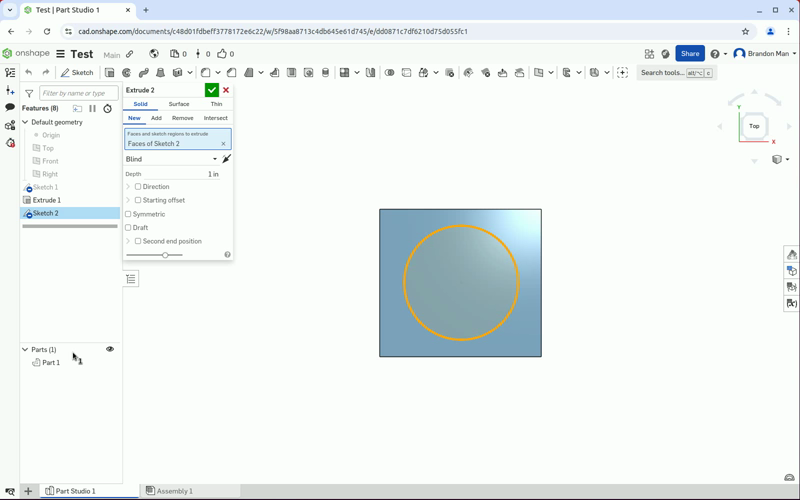
mouse_move(143, 106)
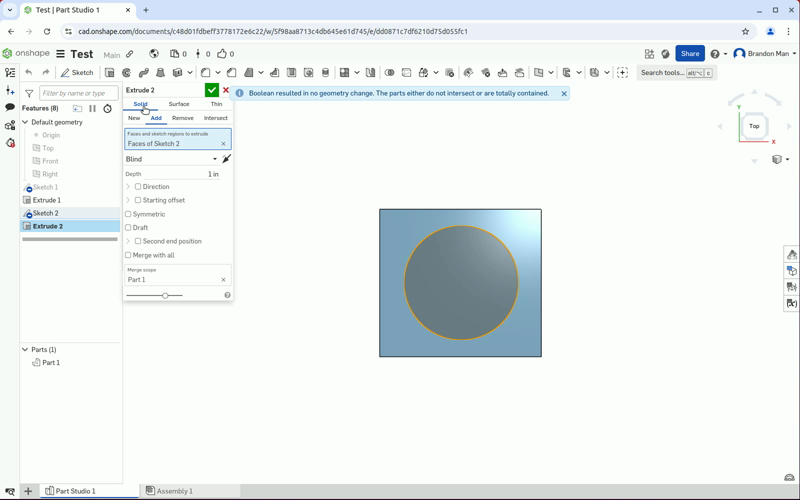
click(143, 106)
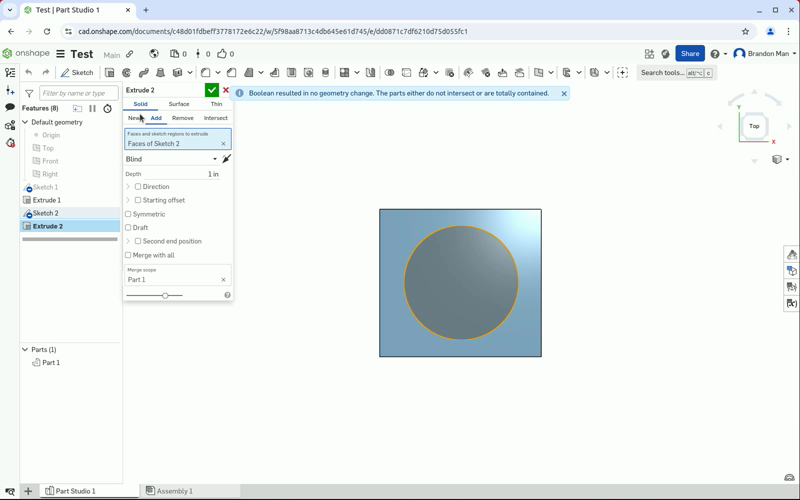
mouse_move(137, 120)
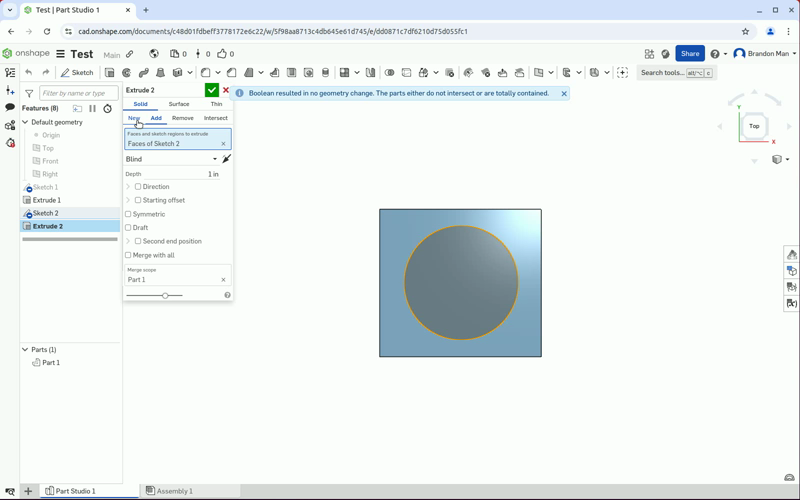
click(137, 120)
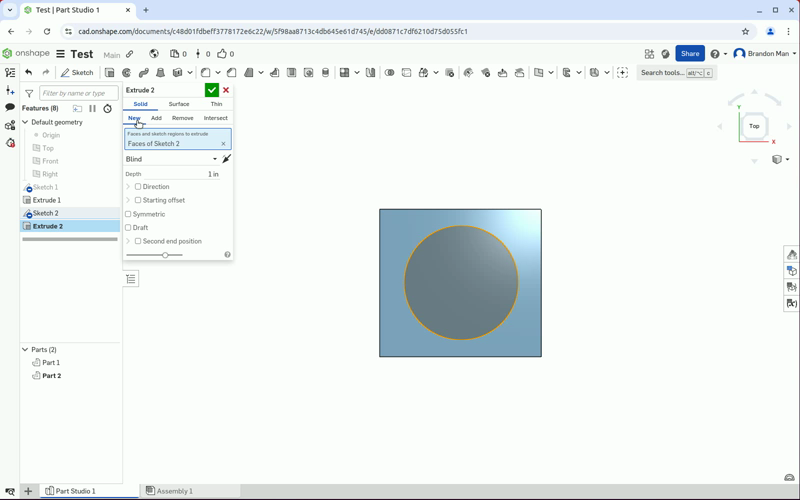
key(tab, 4)
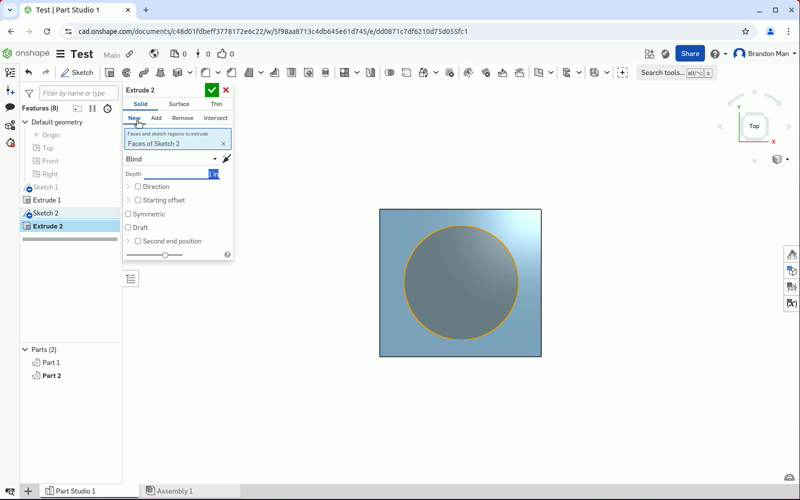
text(23.108)
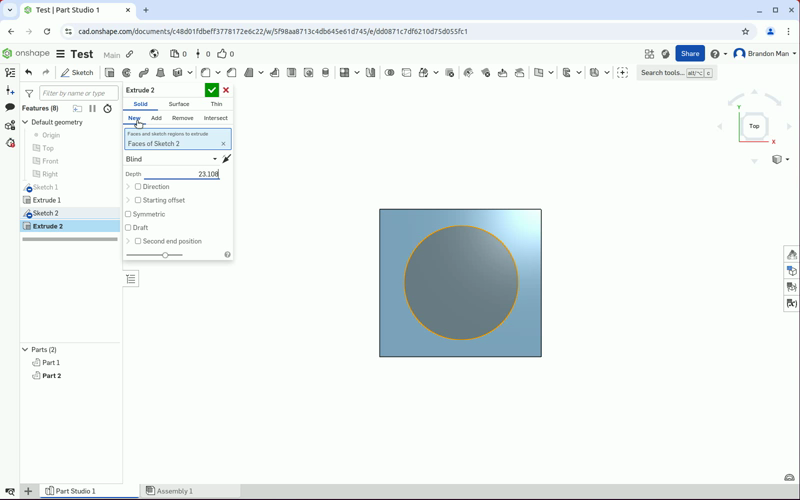
key(enter)
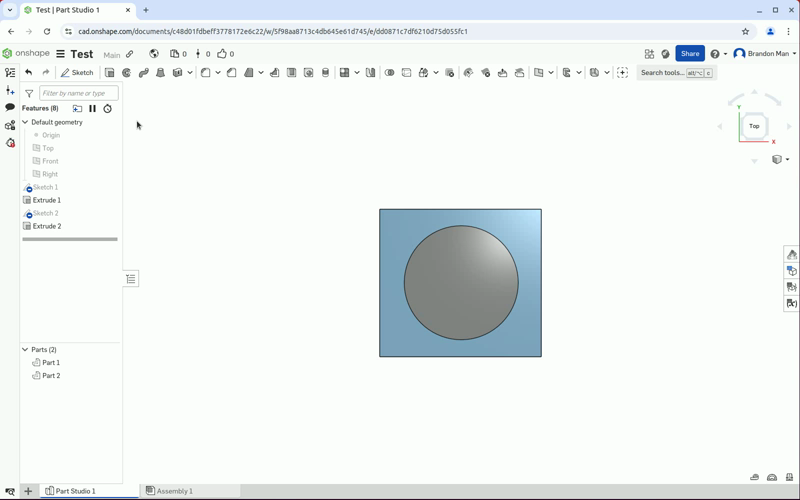
key(shift+h)
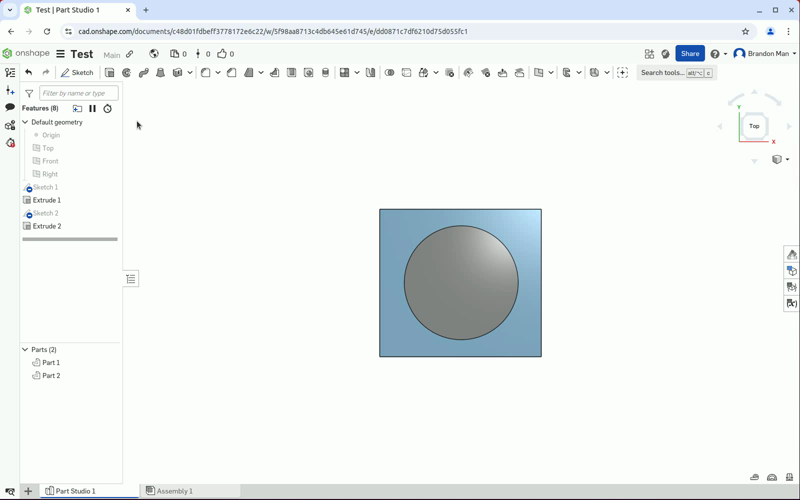
key(shift+h)
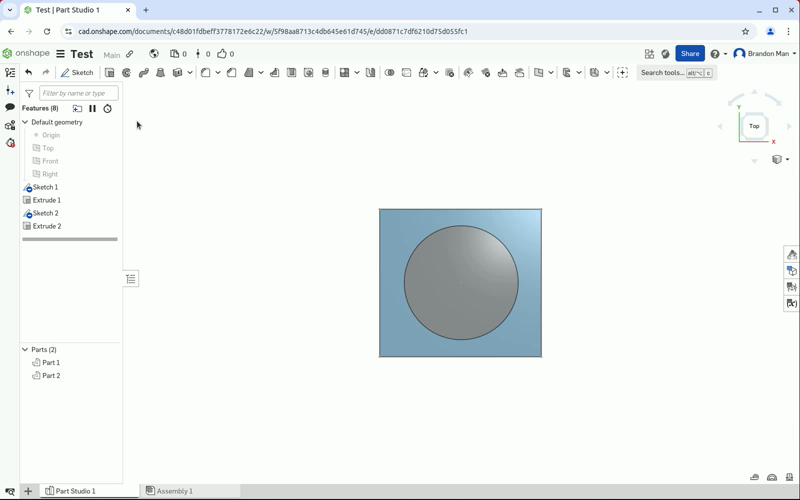
key(shift+7)
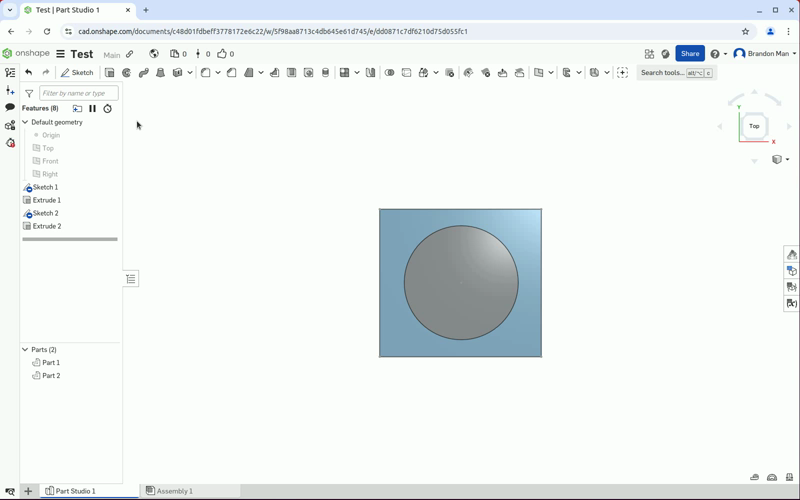
key(up, 3)
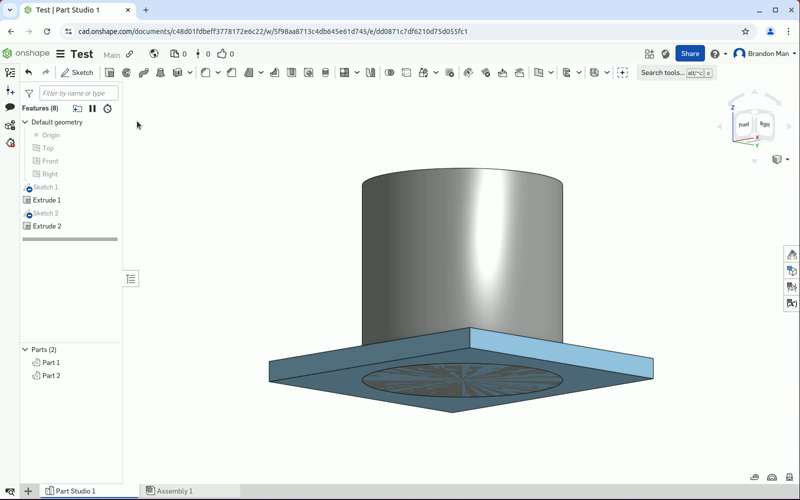
key(left, 3)
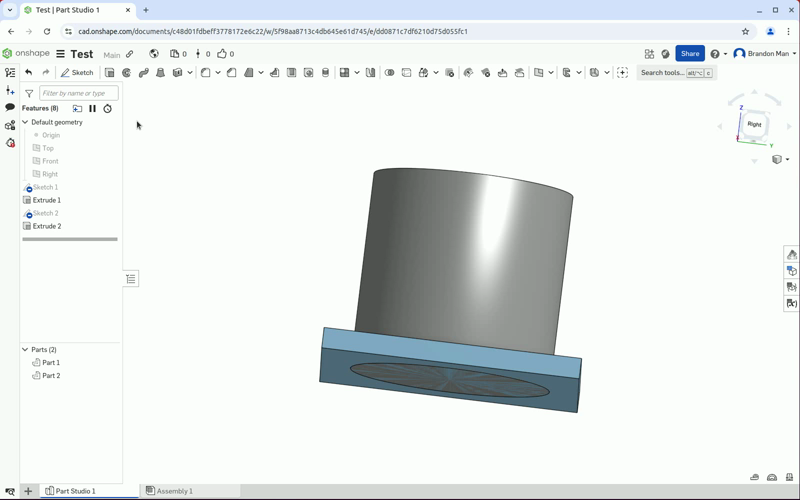
key(right, 3)
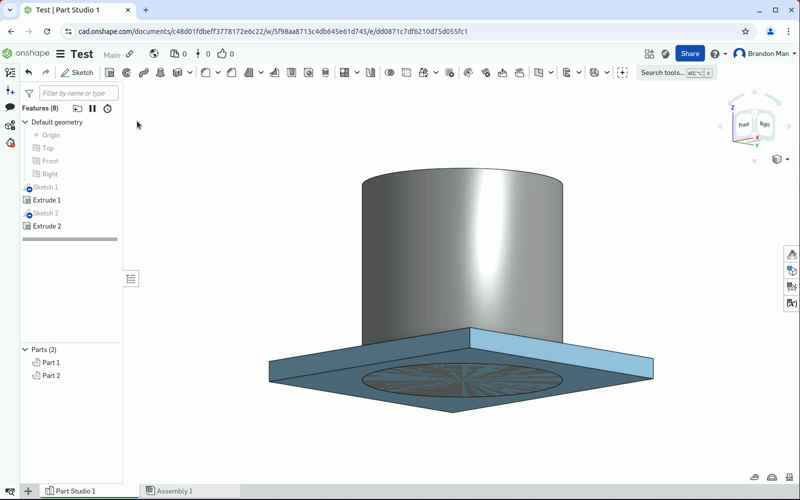
key(down, 3)
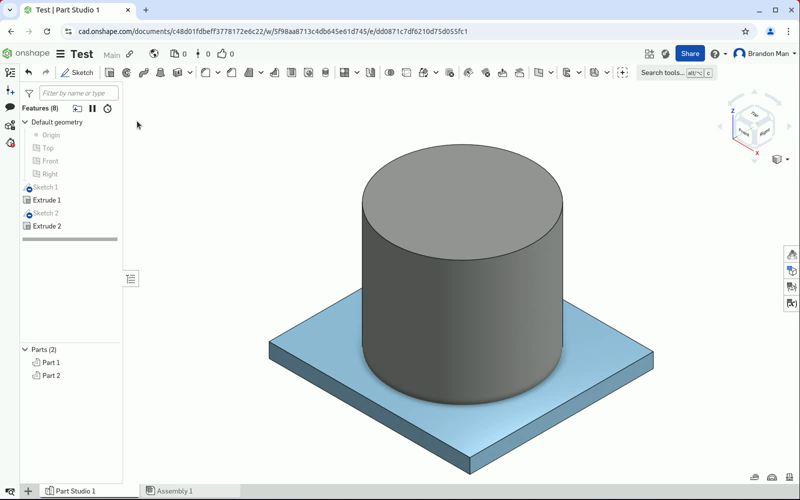
mouse_move(73, 189)
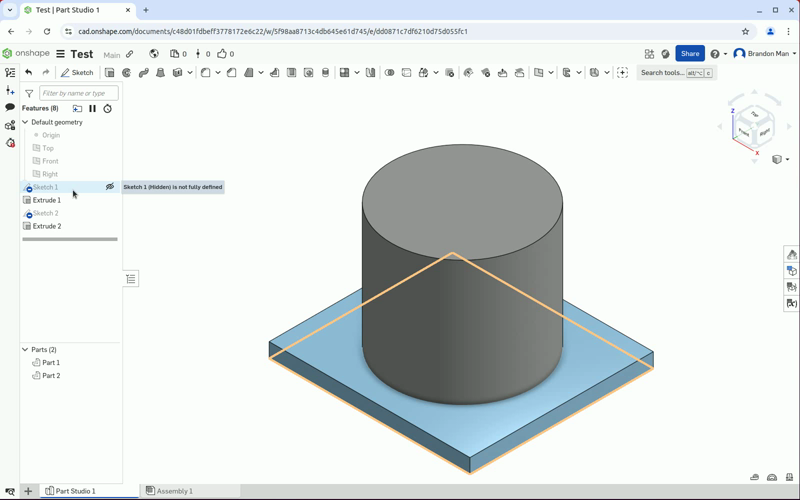
click(73, 189)